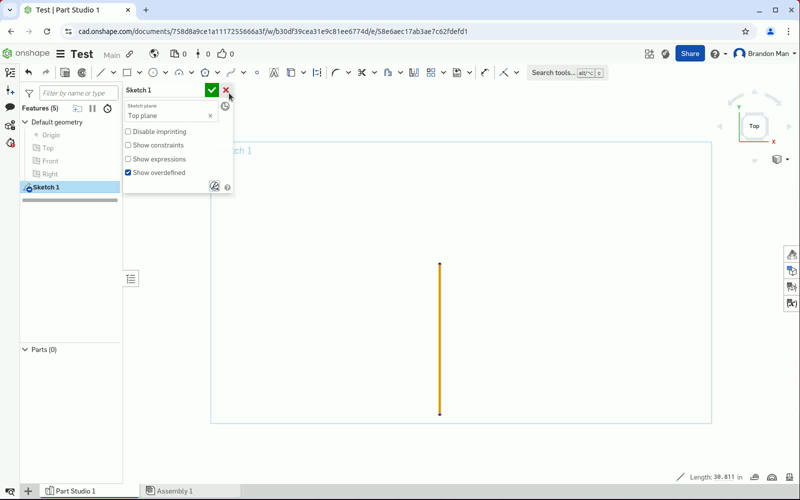
key(shift+h)
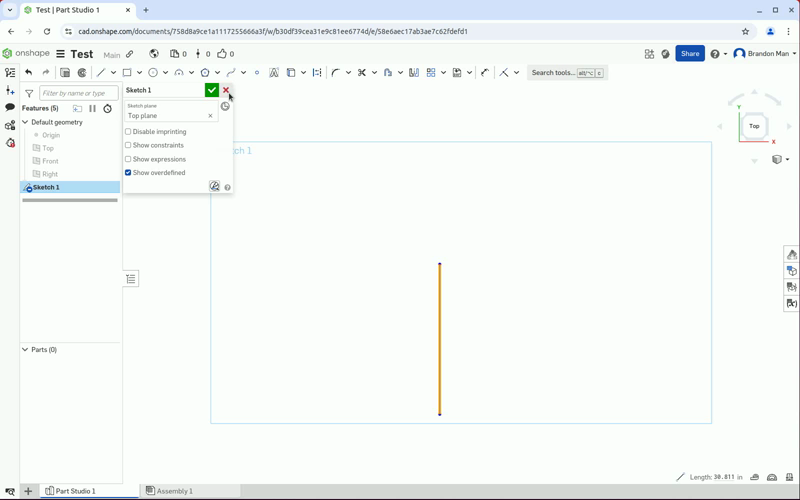
key(shift+s)
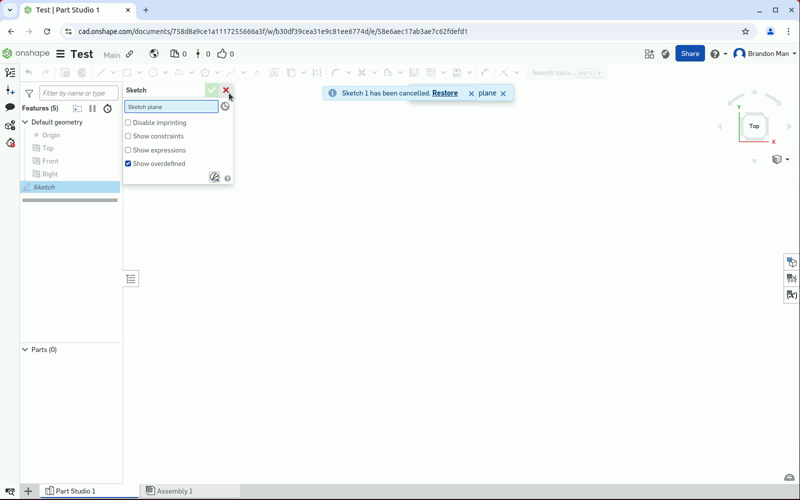
mouse_move(73, 150)
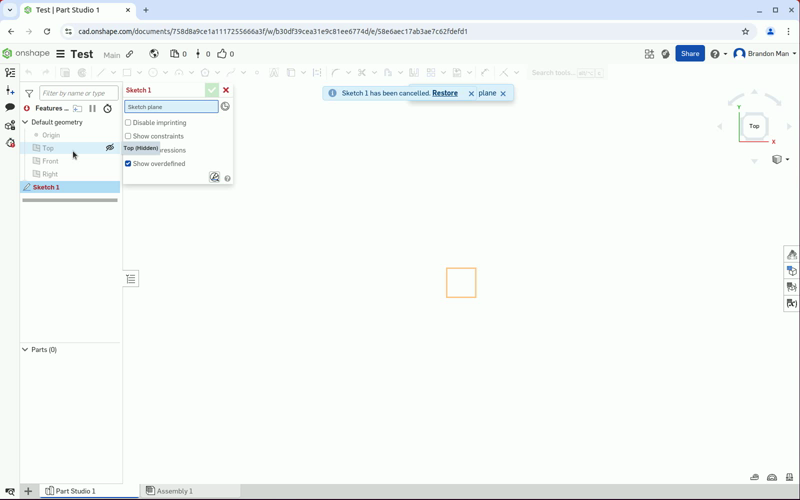
click(73, 150)
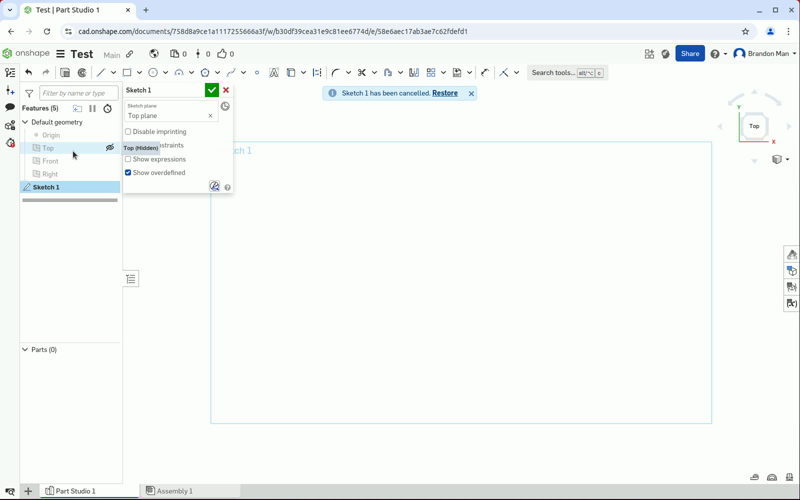
mouse_move(73, 352)
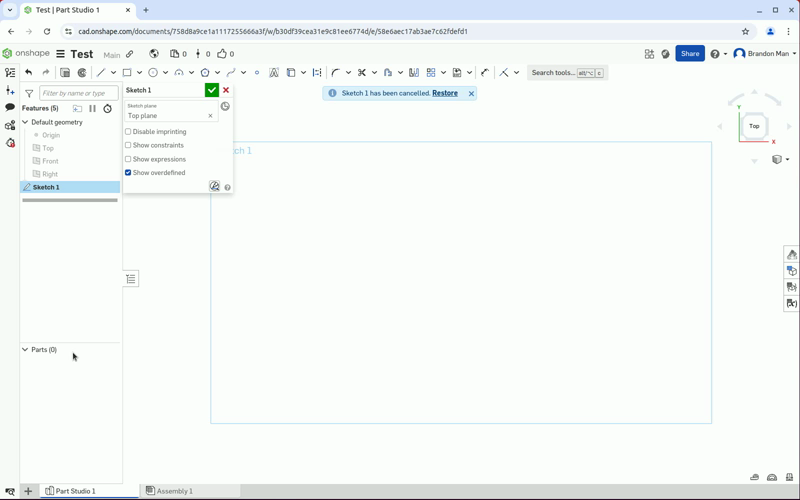
key(y)
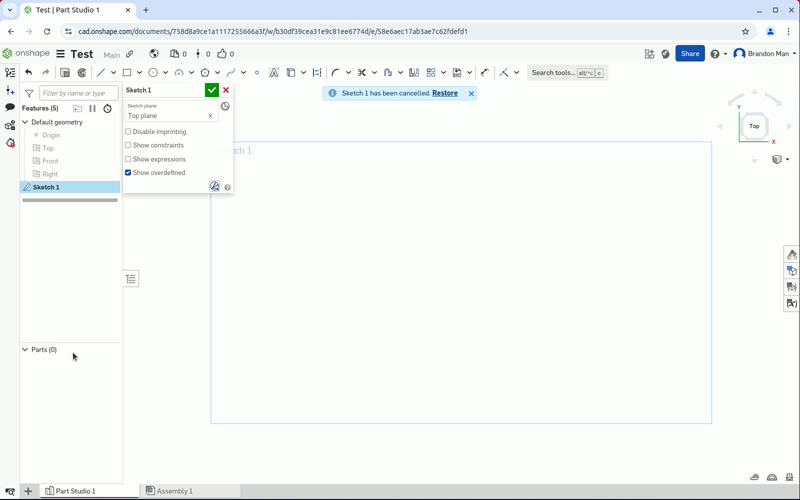
key(c)
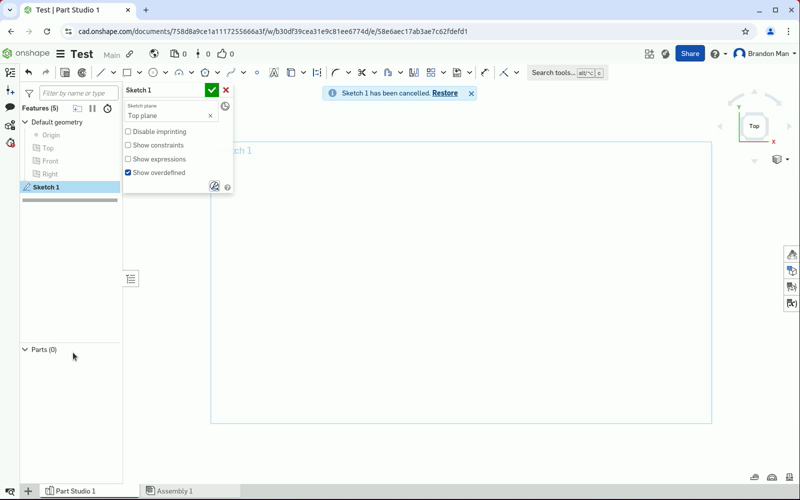
key_down(shift)
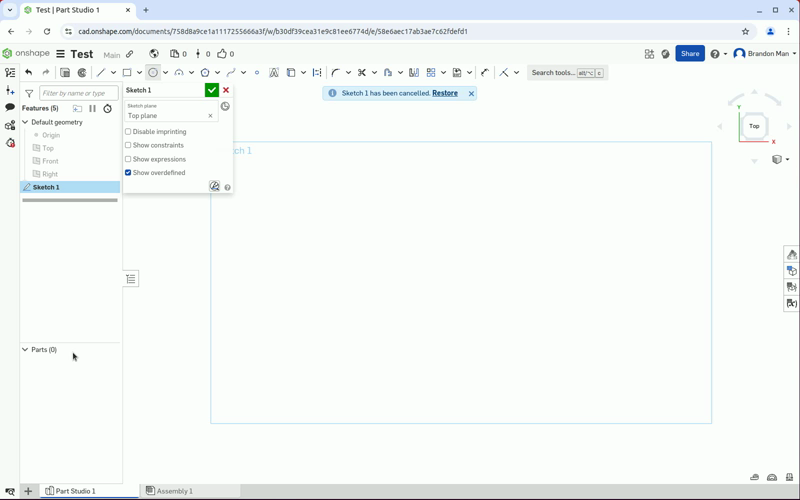
mouse_move(461, 282)
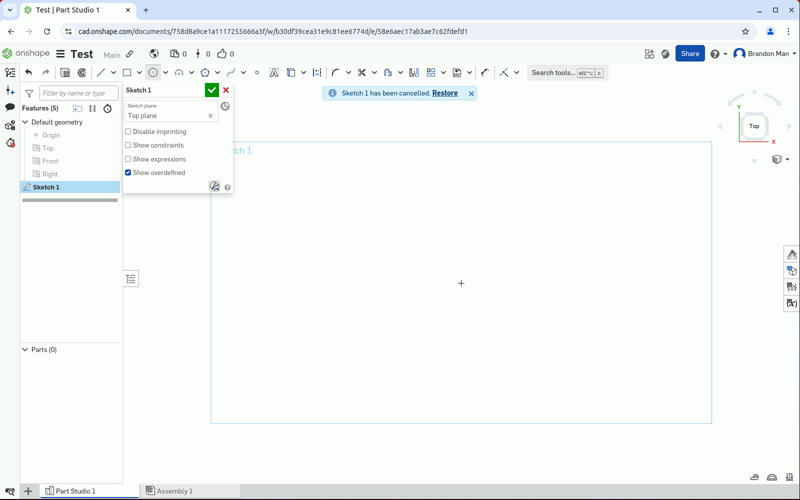
click(461, 282)
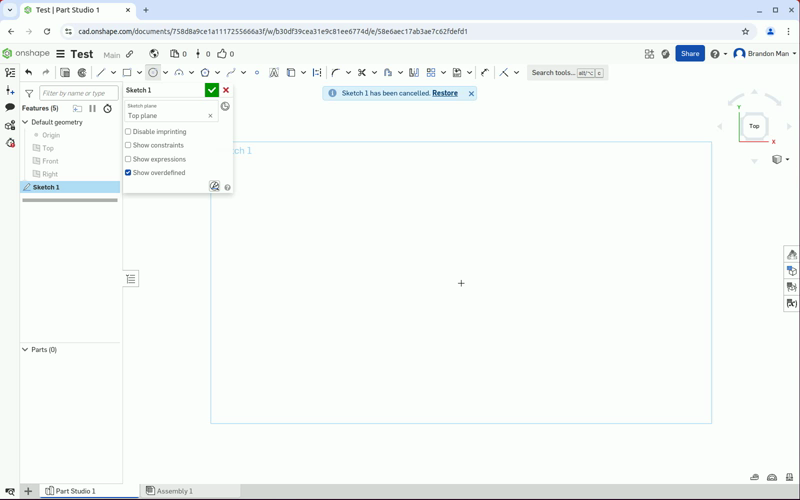
key_up(shift)
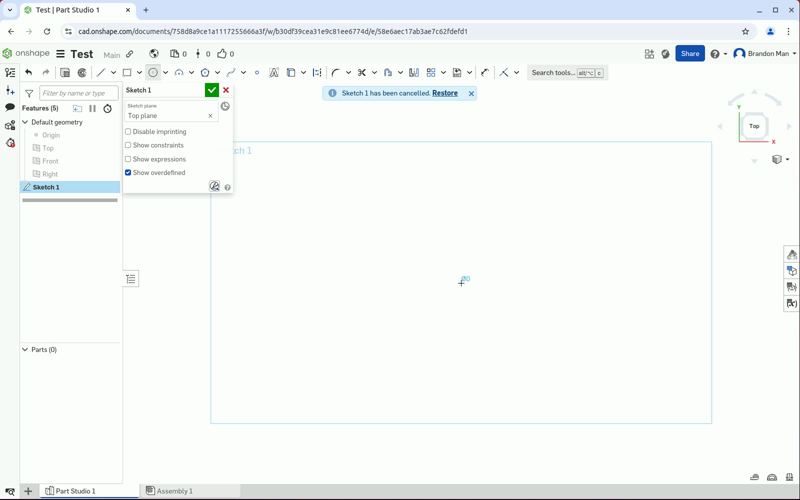
mouse_move(574, 282)
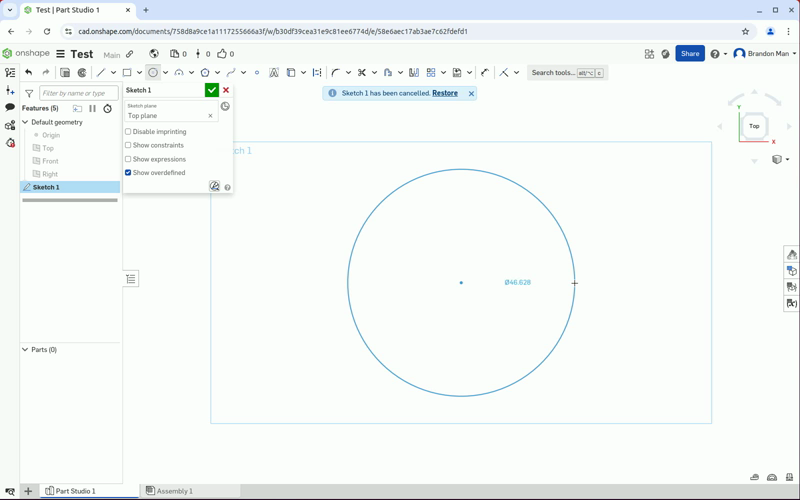
click(574, 282)
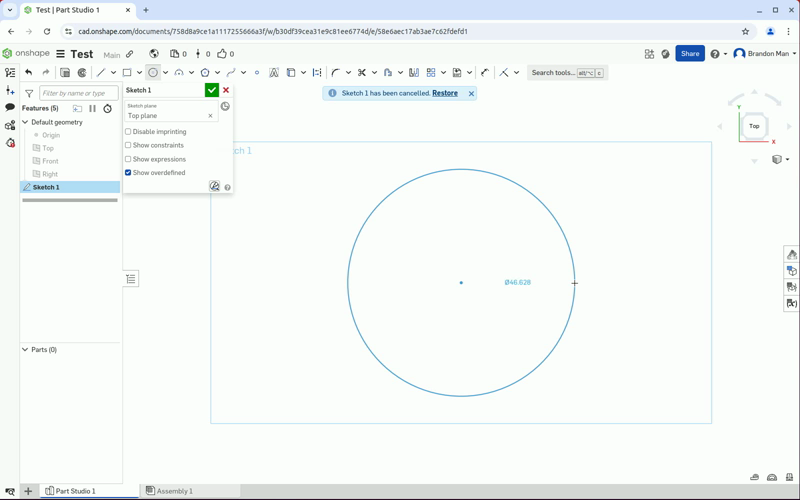
key(esc)
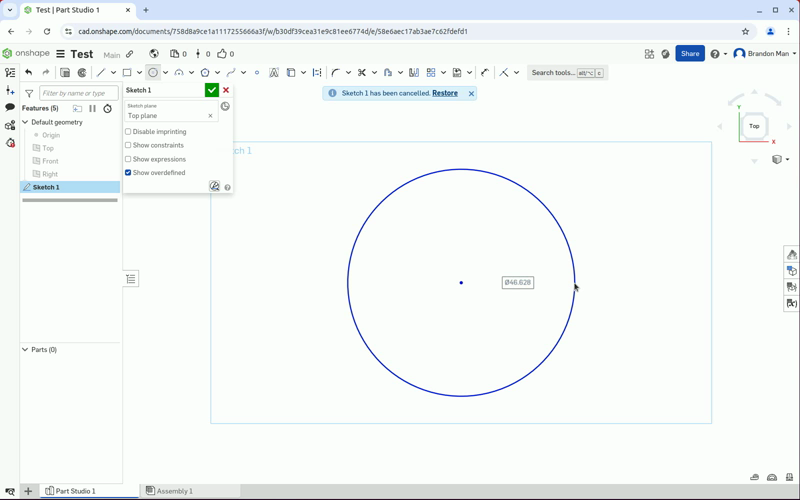
mouse_move(483, 253)
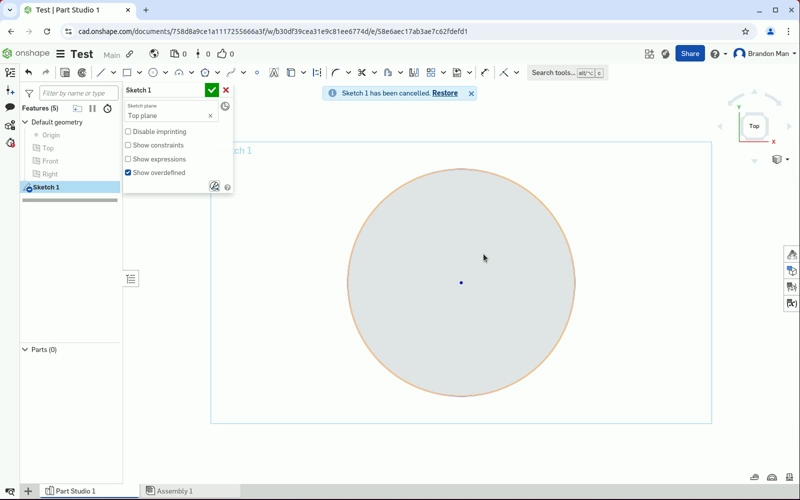
click(483, 253)
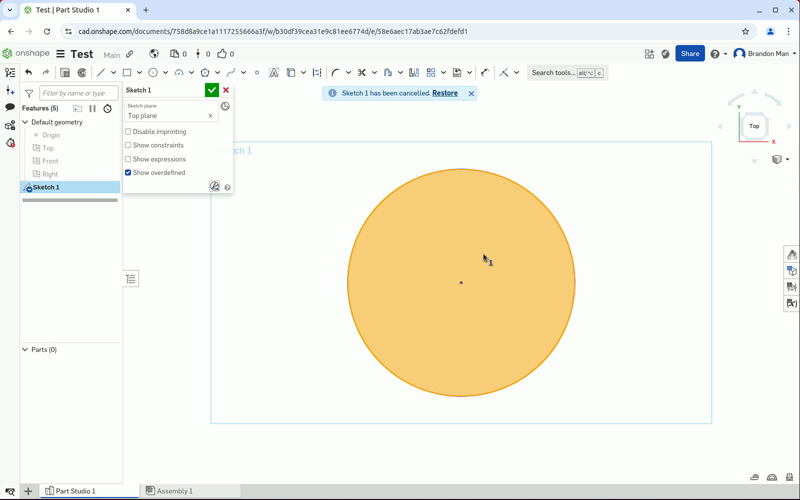
mouse_move(73, 352)
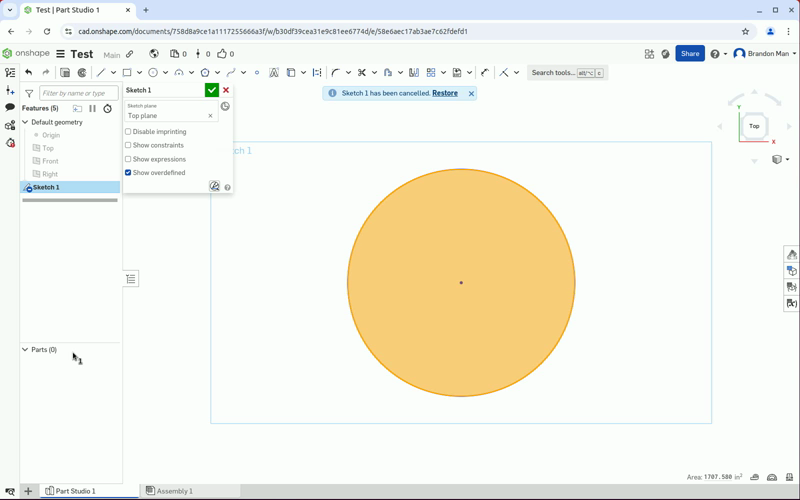
key(shift+y)
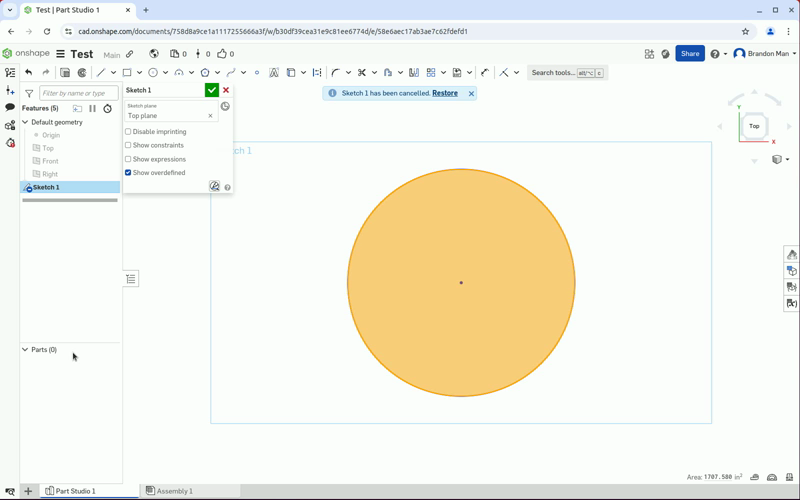
key(shift+e)
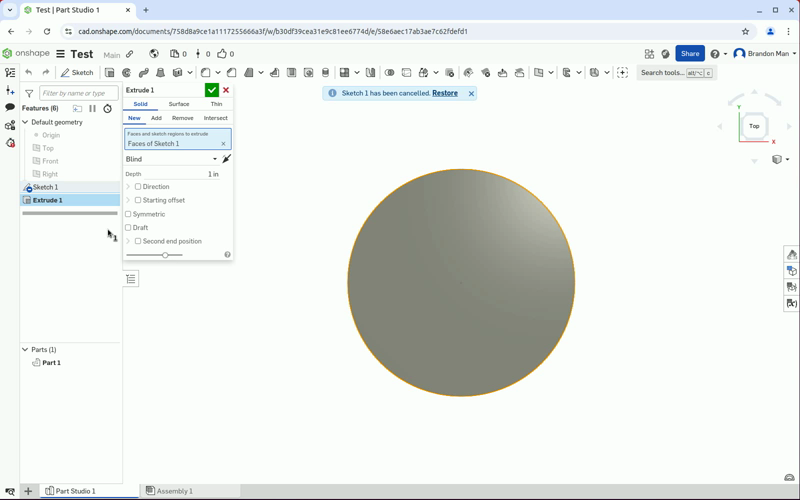
mouse_move(143, 106)
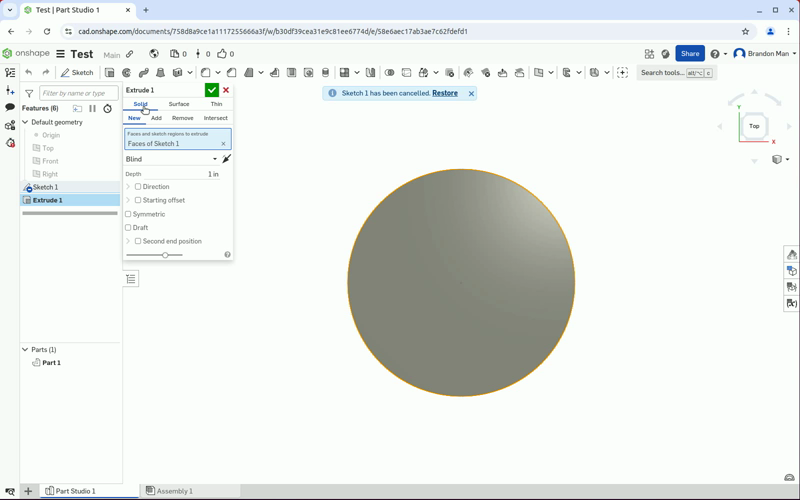
click(143, 106)
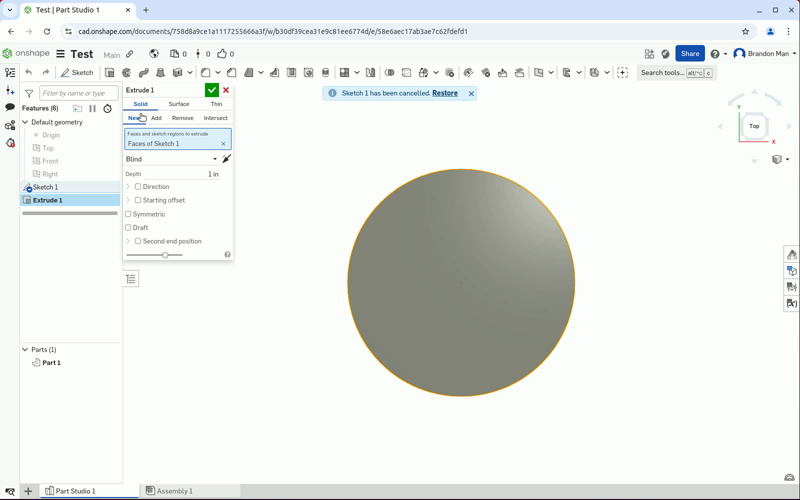
mouse_move(137, 120)
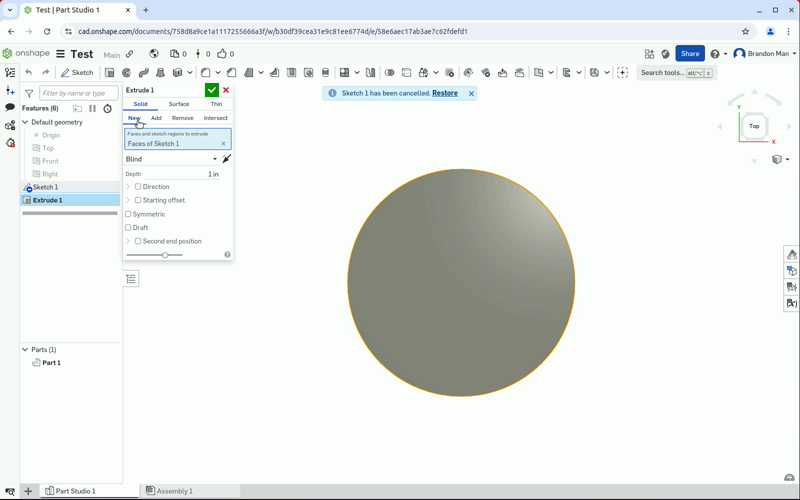
click(137, 120)
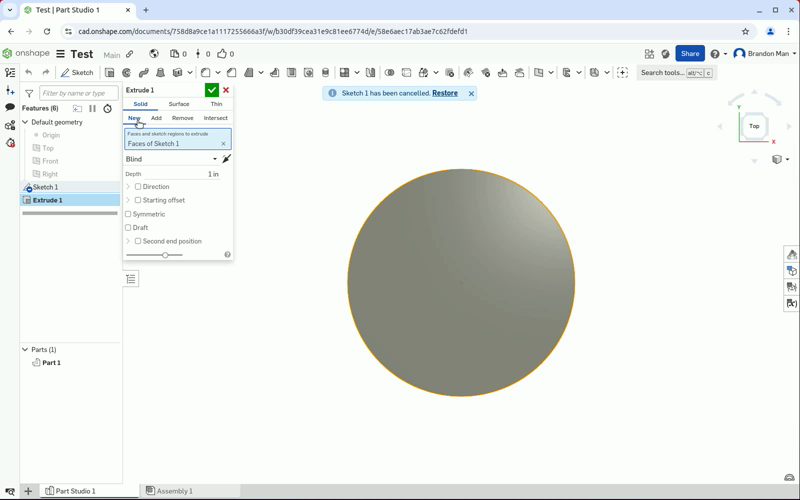
key(tab, 4)
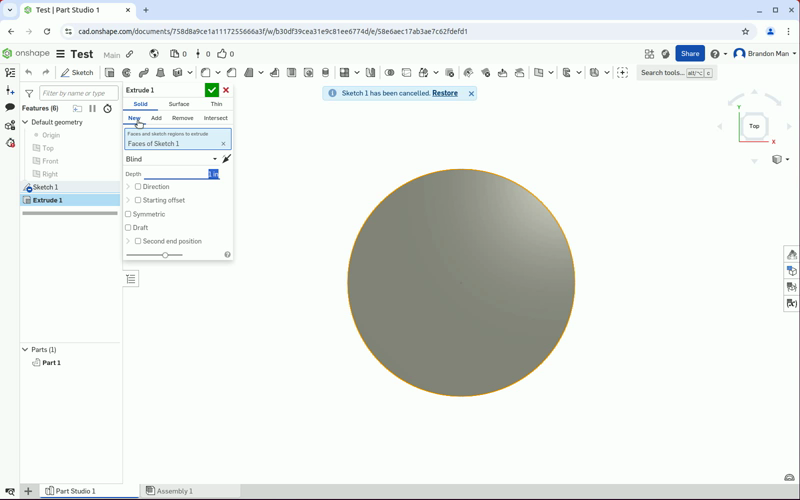
text(2.407)
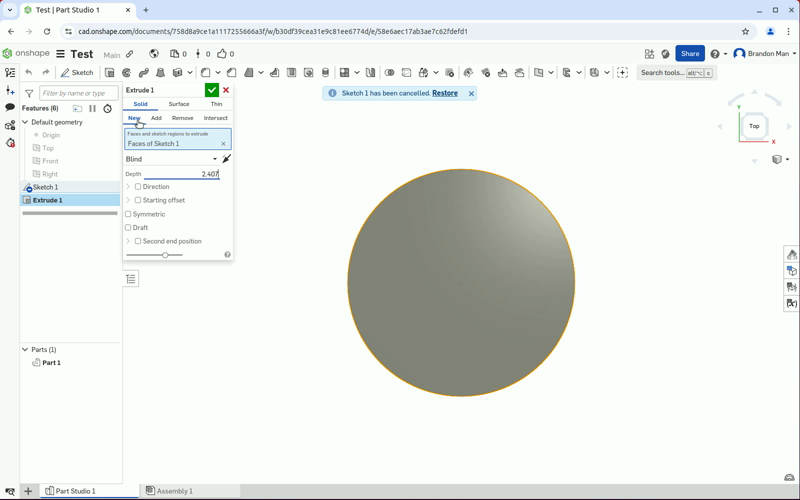
key(enter)
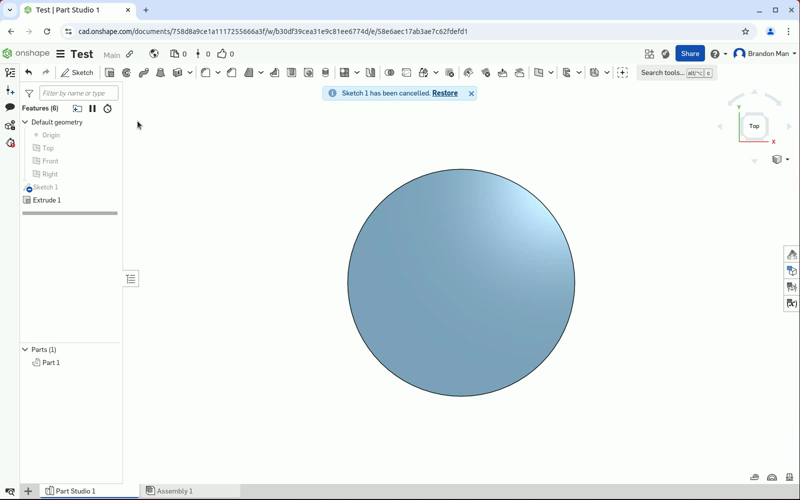
key(shift+h)
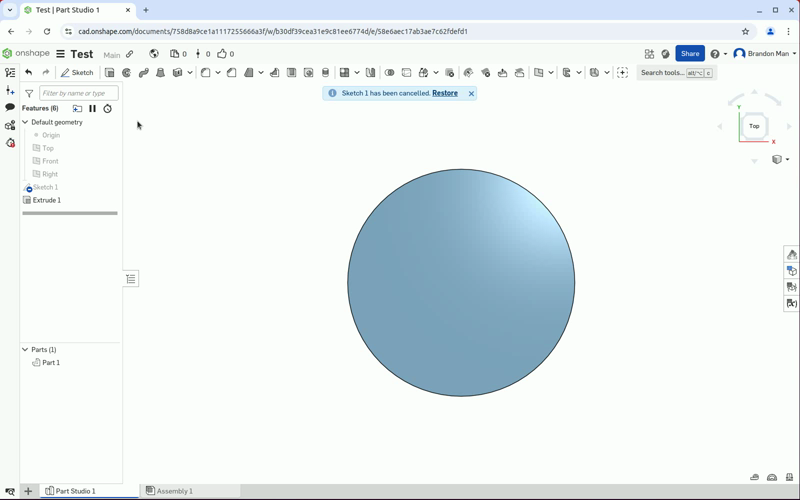
key(shift+h)
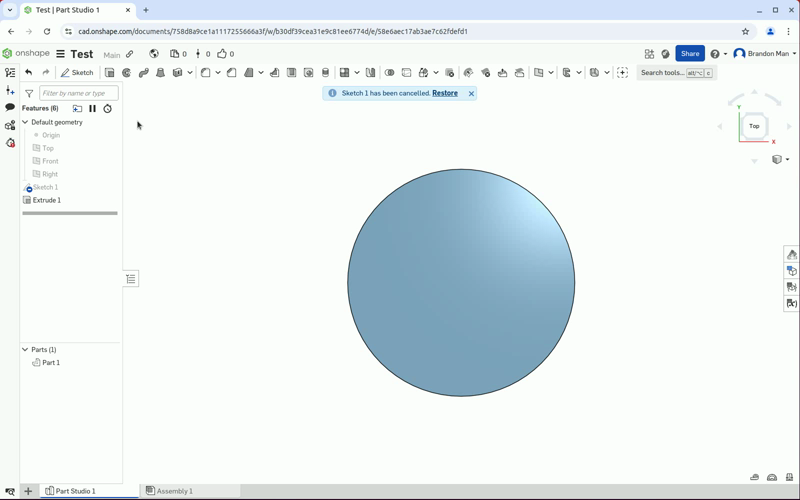
mouse_move(73, 189)
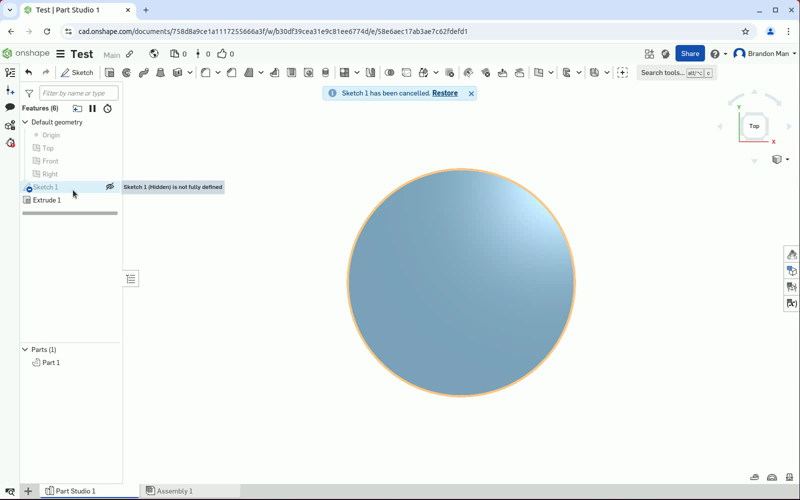
click(73, 189)
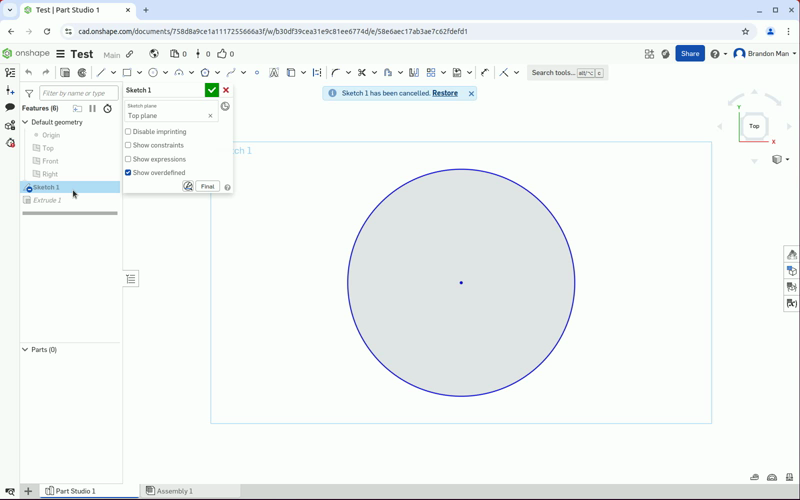
mouse_move(229, 92)
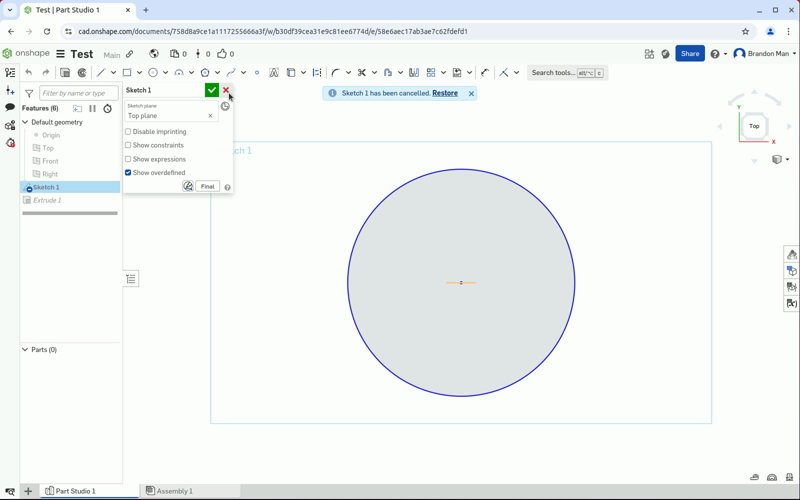
click(229, 92)
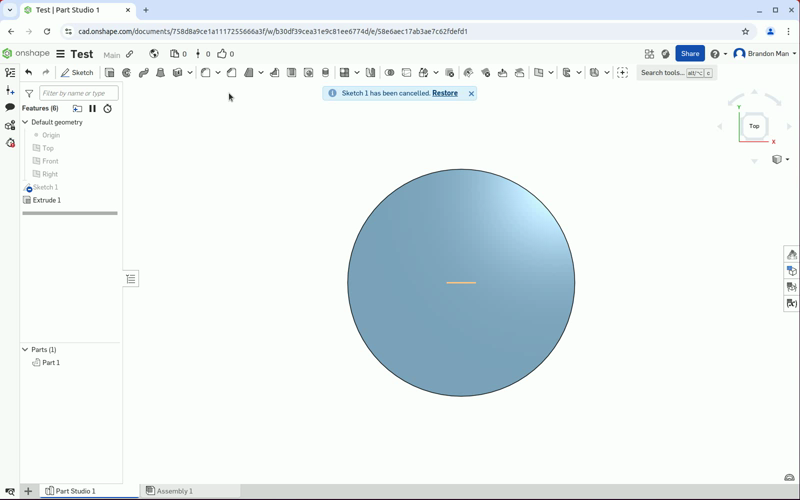
mouse_move(541, 75)
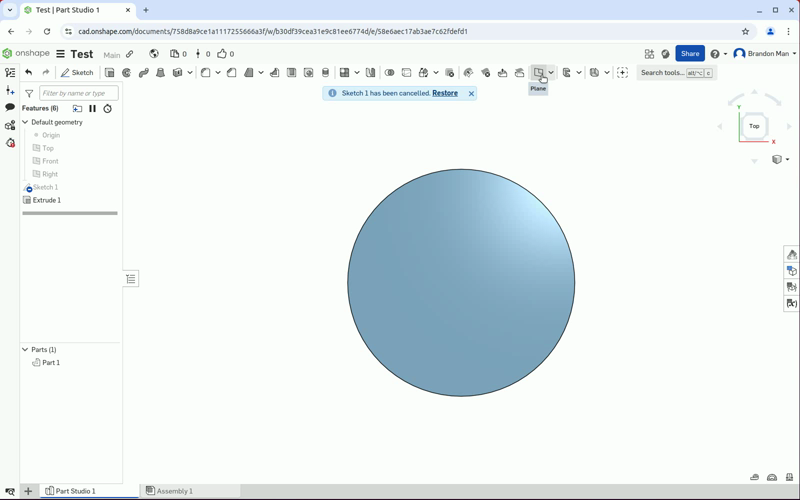
click(541, 75)
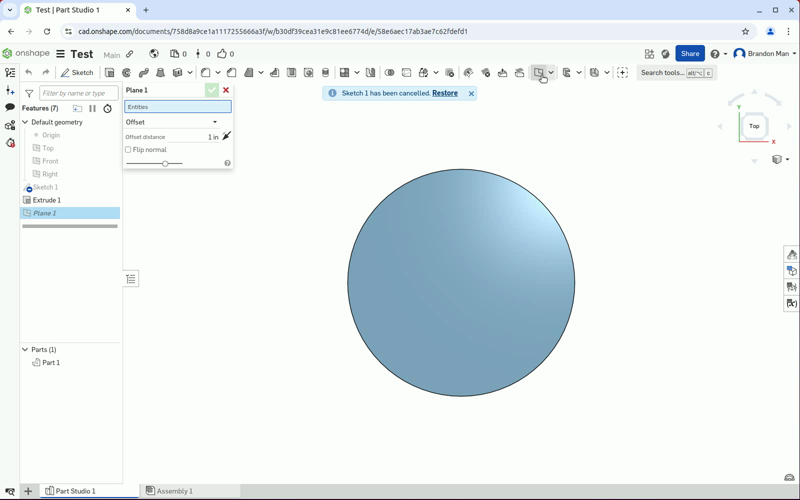
mouse_move(73, 150)
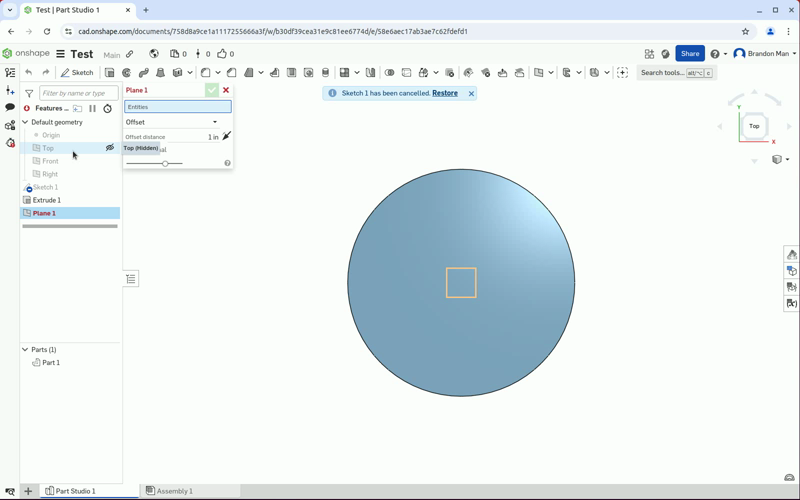
click(73, 150)
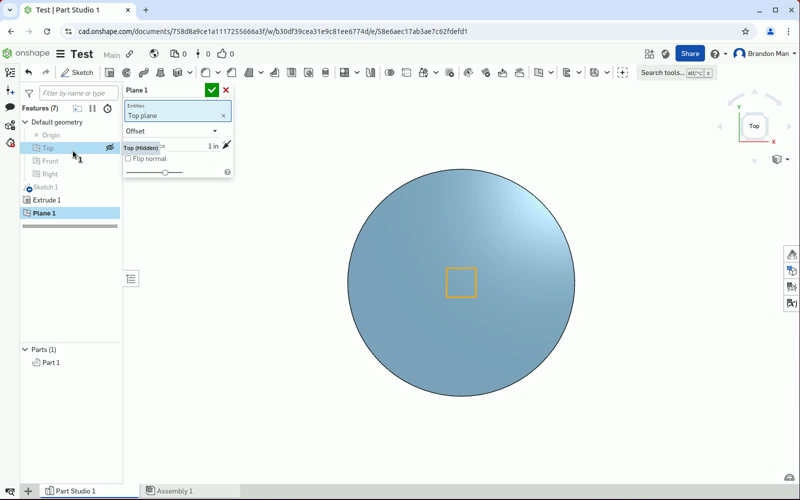
key(tab, 2)
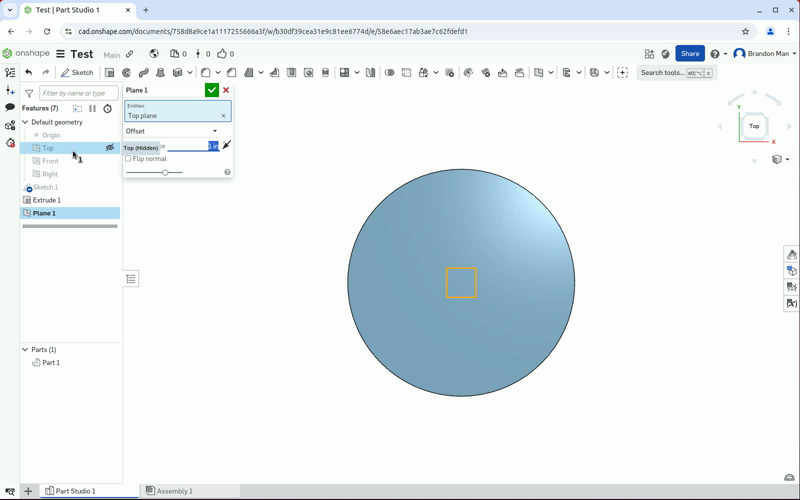
text(2.403)
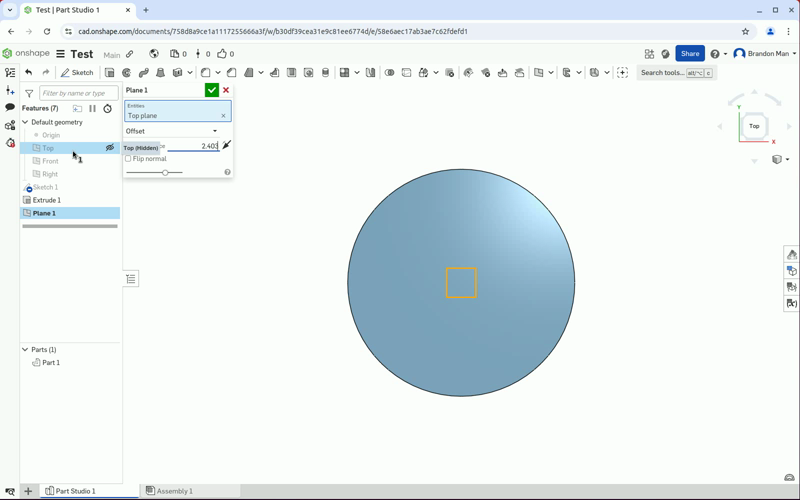
key(enter, 2)
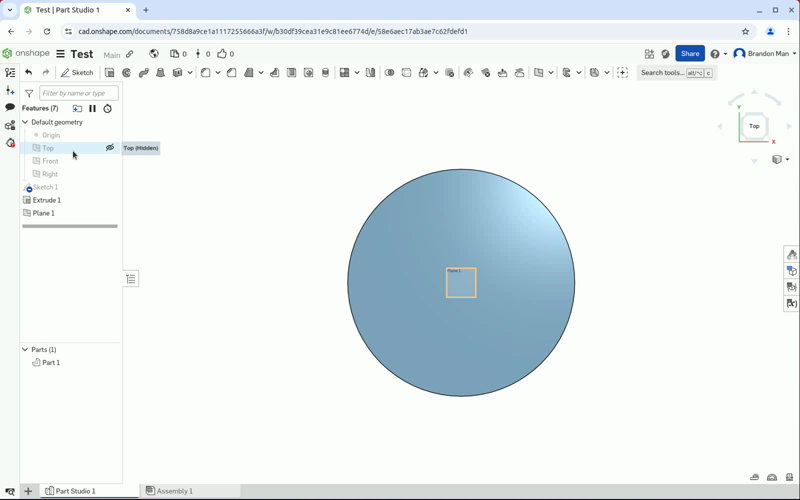
key(shift+s)
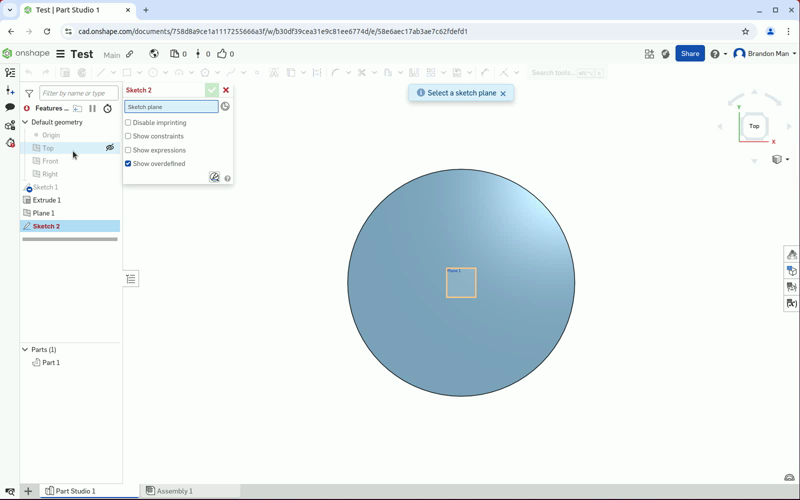
mouse_move(73, 215)
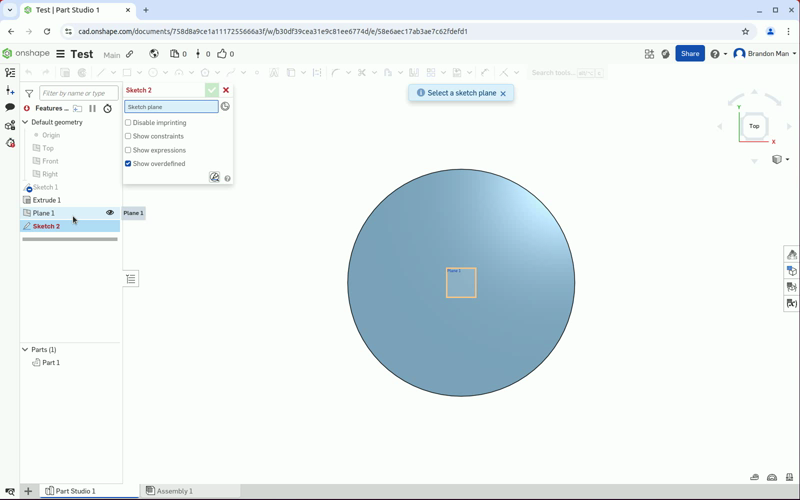
click(73, 215)
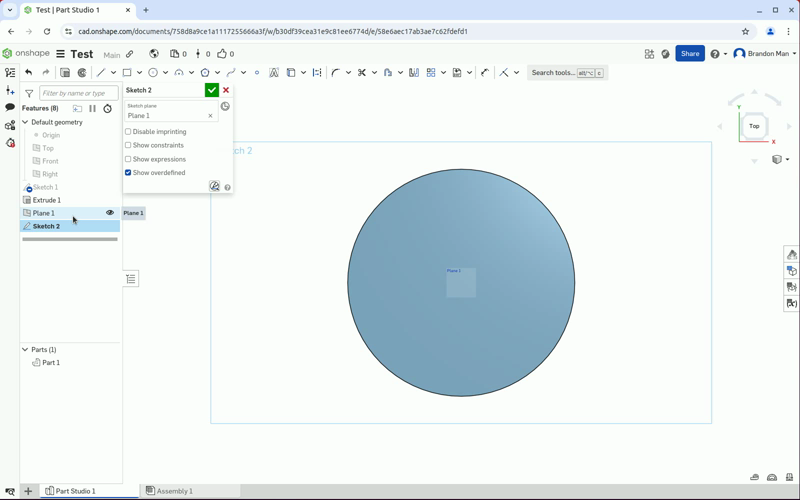
mouse_move(73, 352)
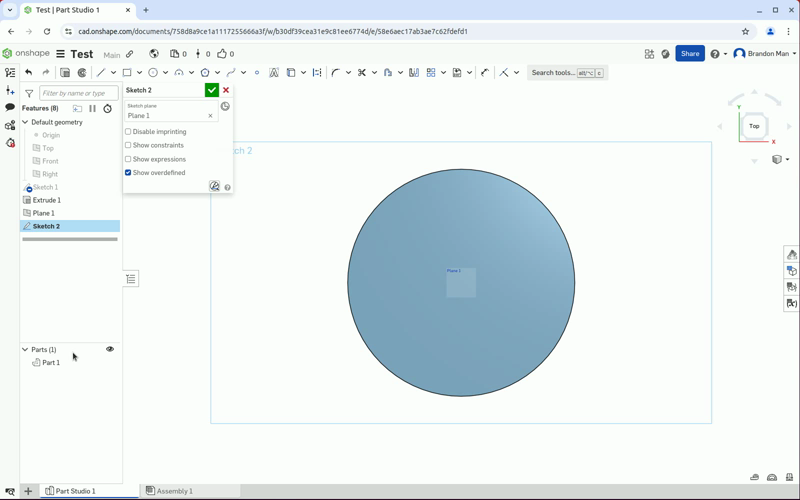
key(y)
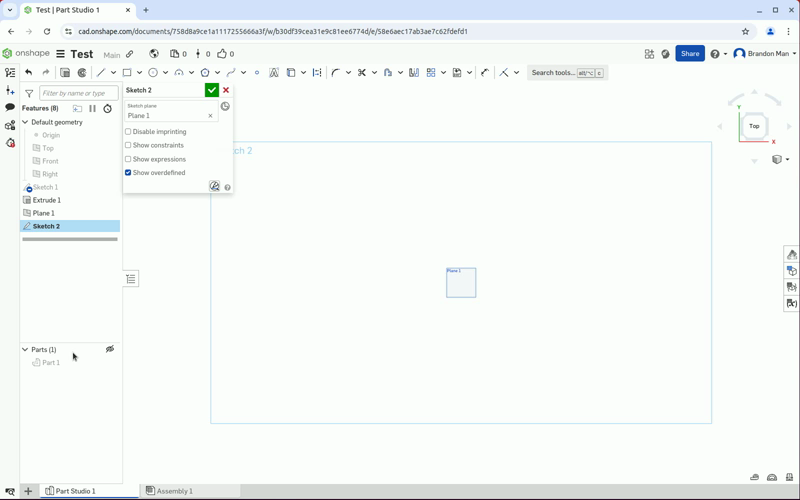
key(c)
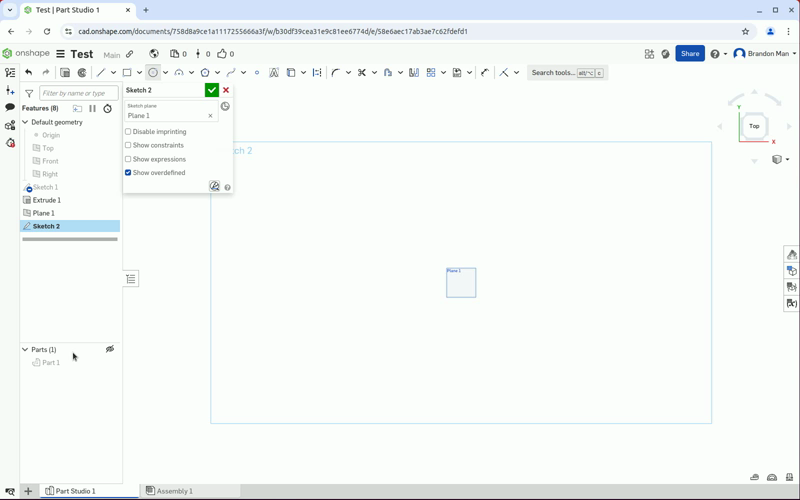
key_down(shift)
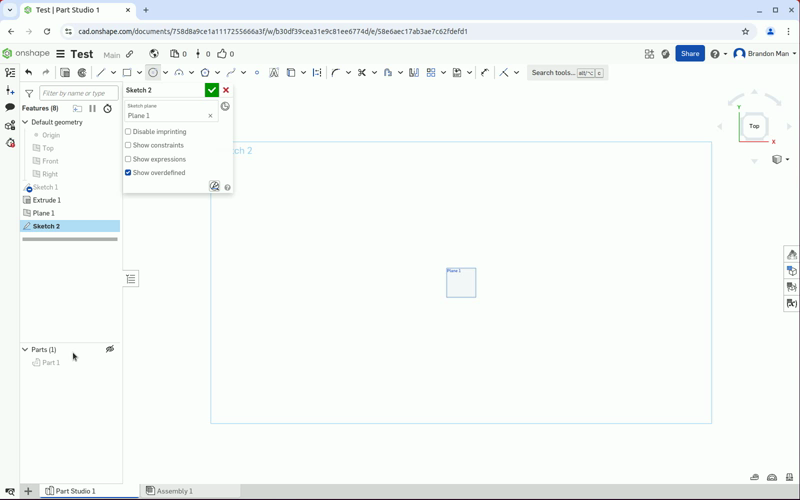
mouse_move(461, 282)
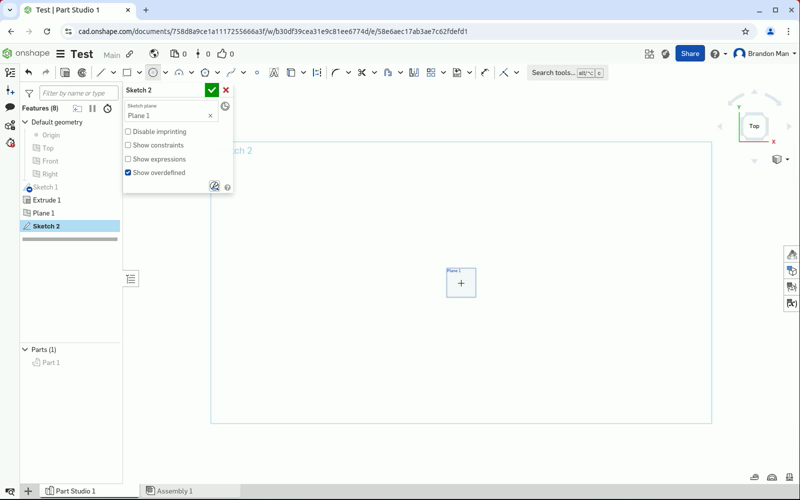
click(461, 282)
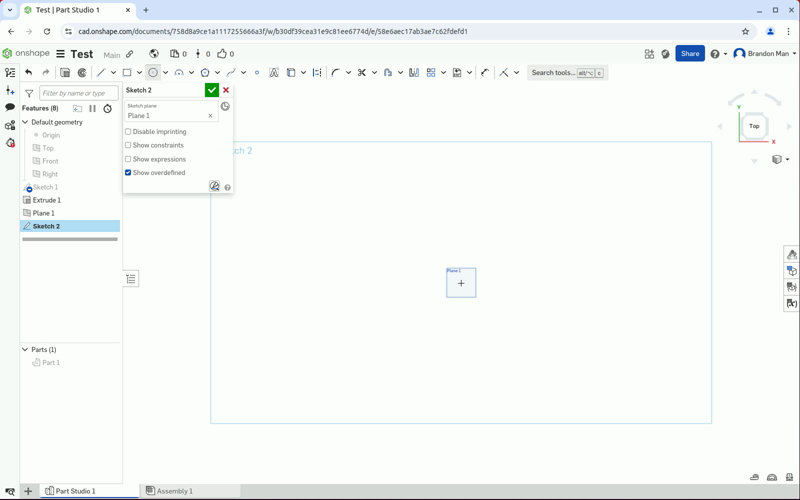
key_up(shift)
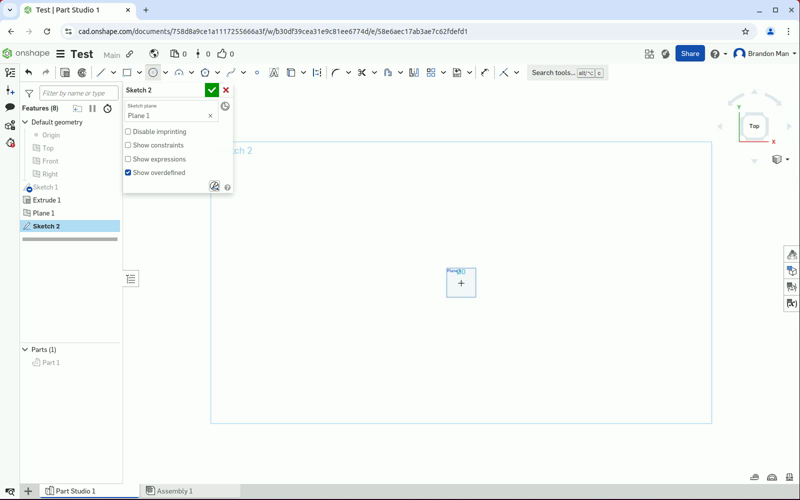
mouse_move(546, 282)
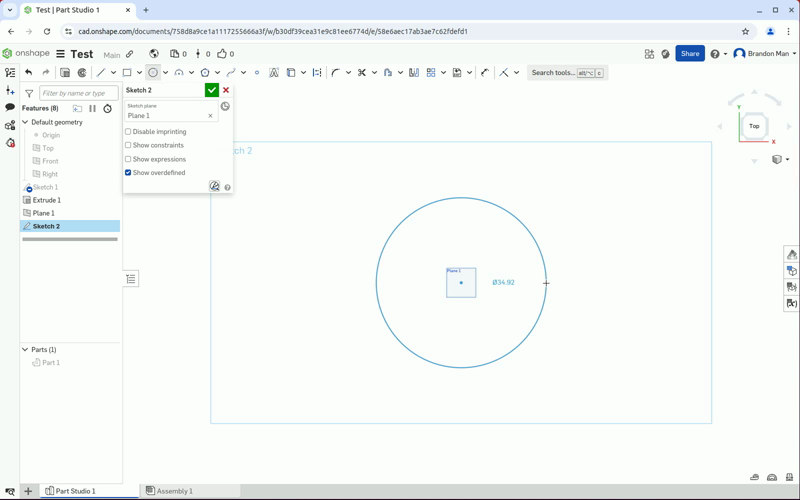
click(546, 282)
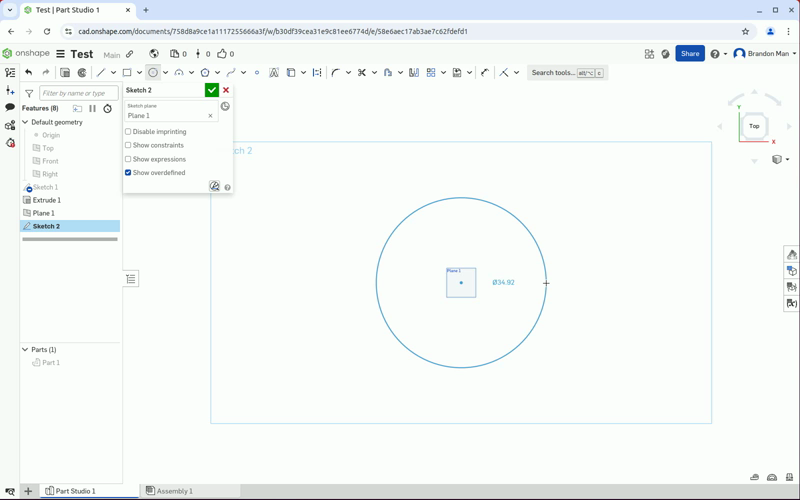
key(esc)
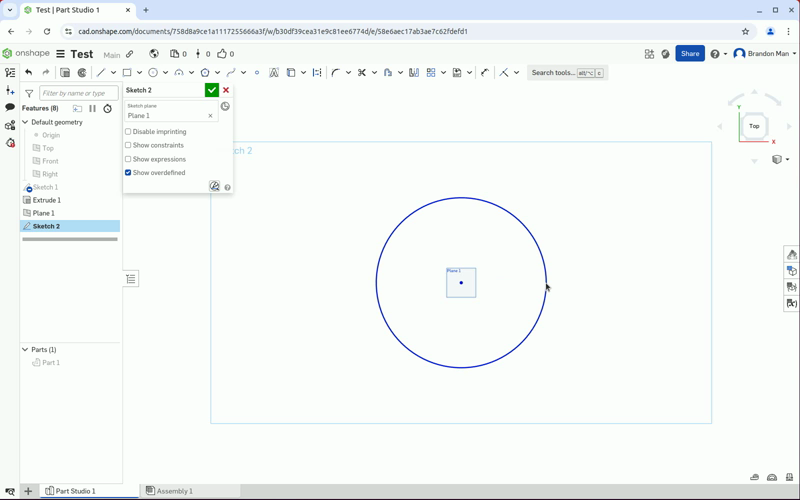
mouse_move(423, 327)
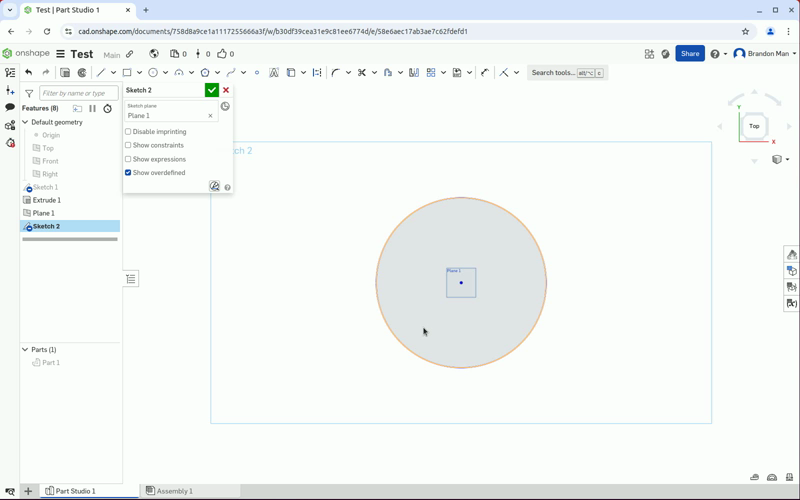
click(423, 327)
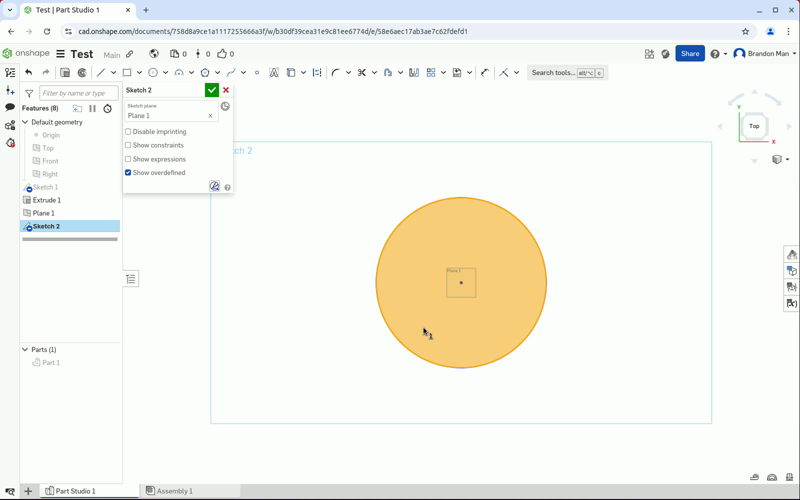
mouse_move(73, 352)
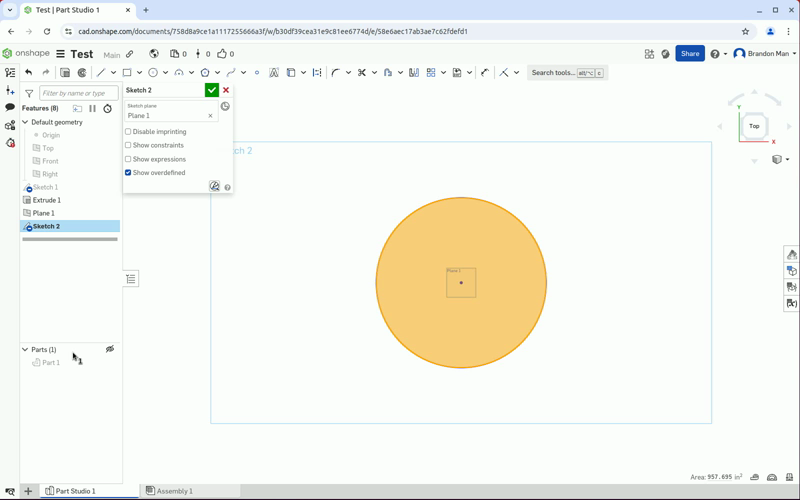
key(shift+y)
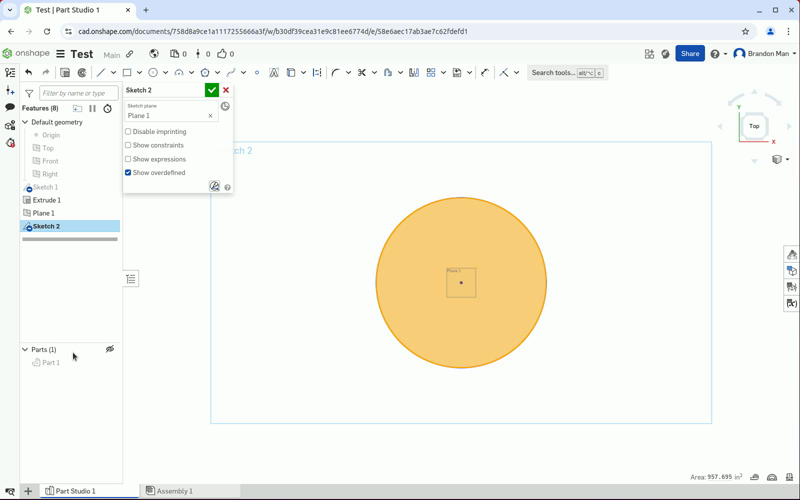
key(shift+e)
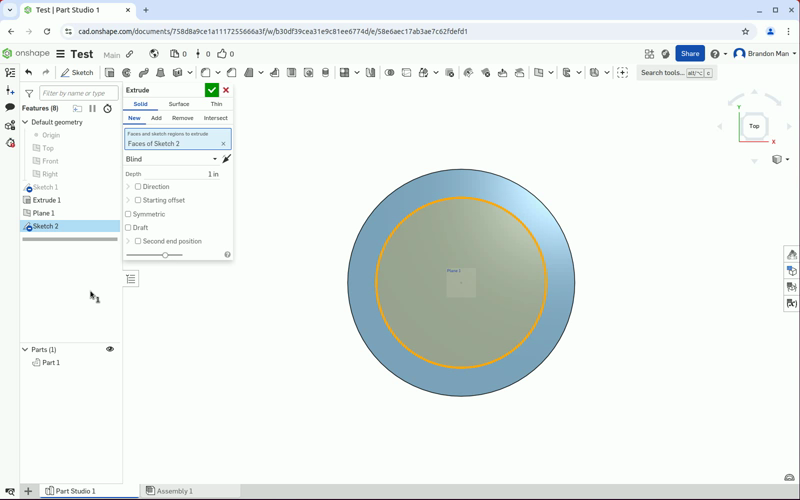
mouse_move(143, 106)
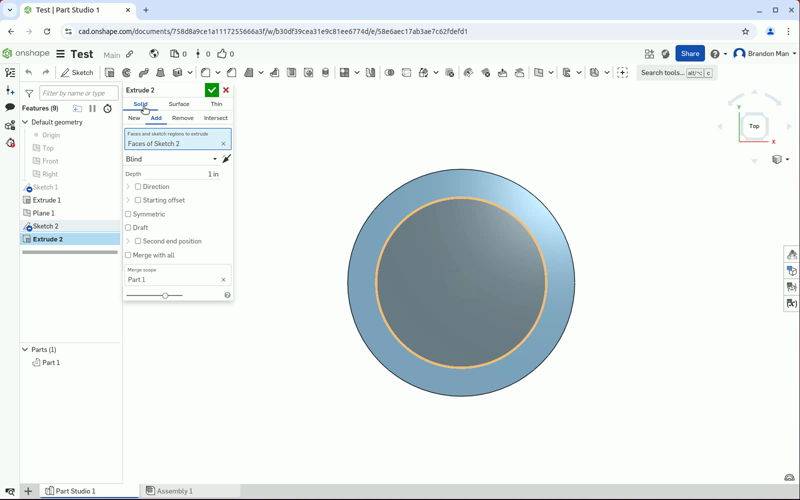
click(143, 106)
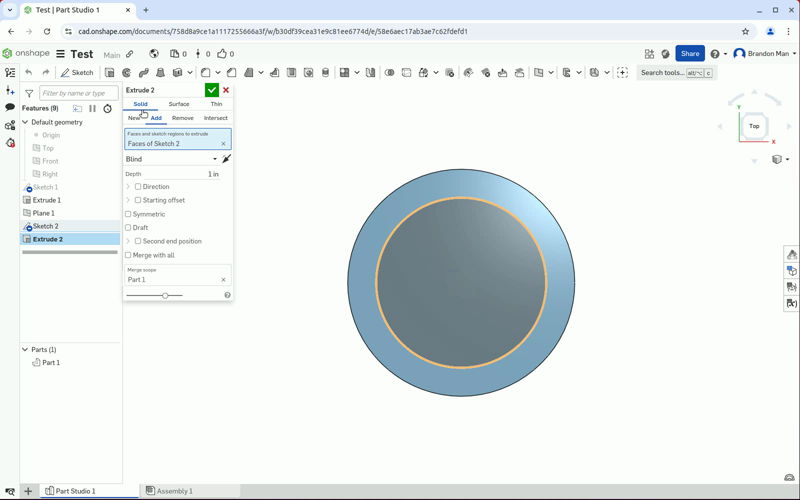
mouse_move(137, 120)
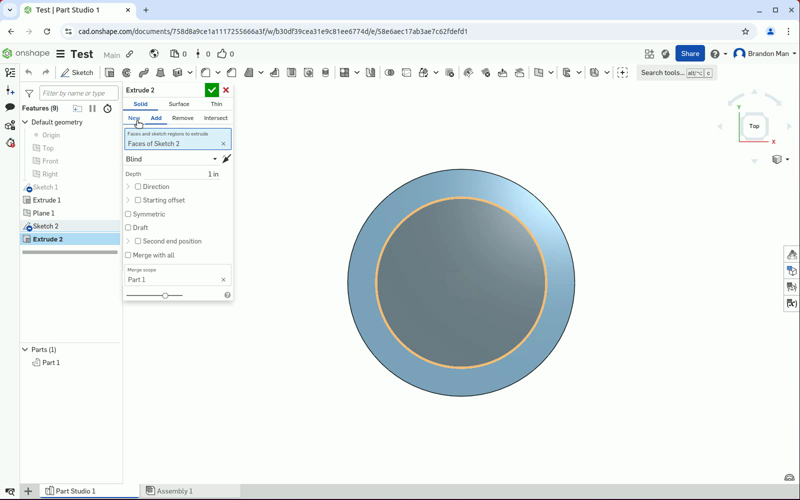
click(137, 120)
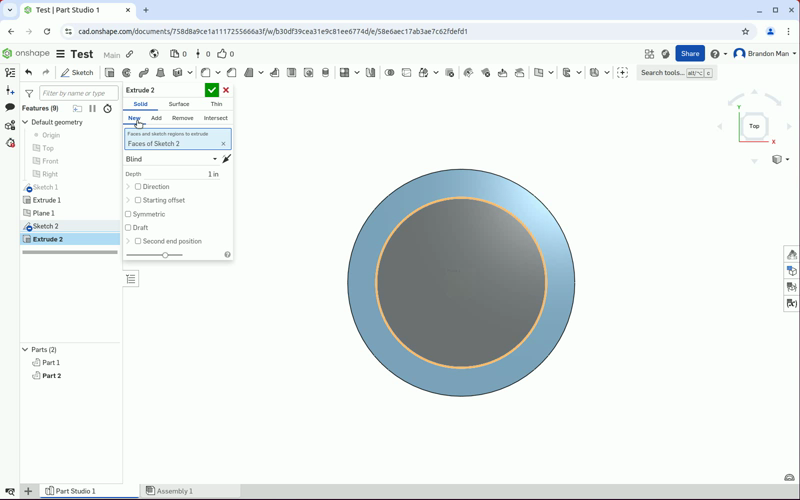
key(tab, 4)
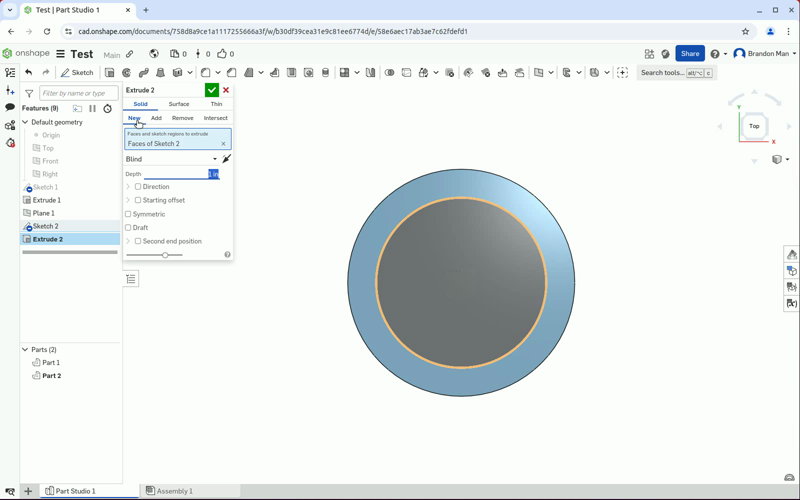
text(2.407)
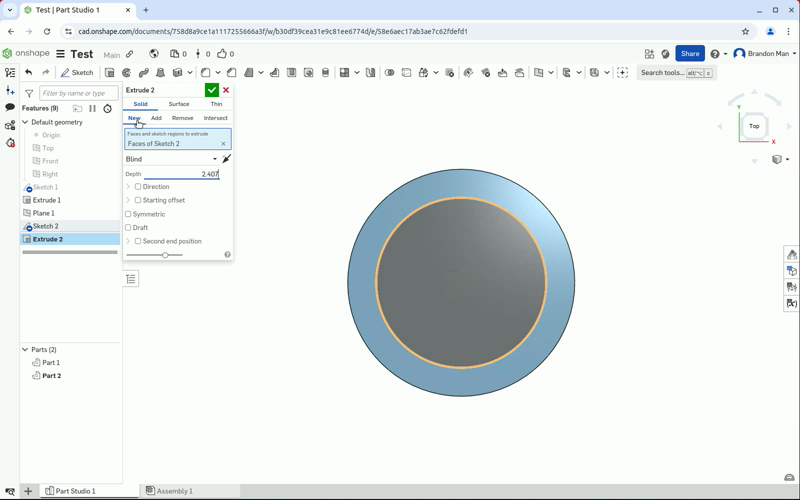
key(enter)
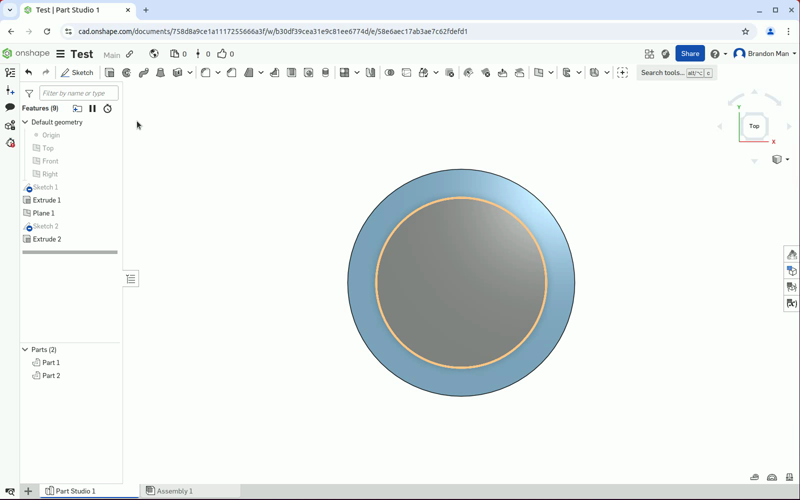
key(shift+h)
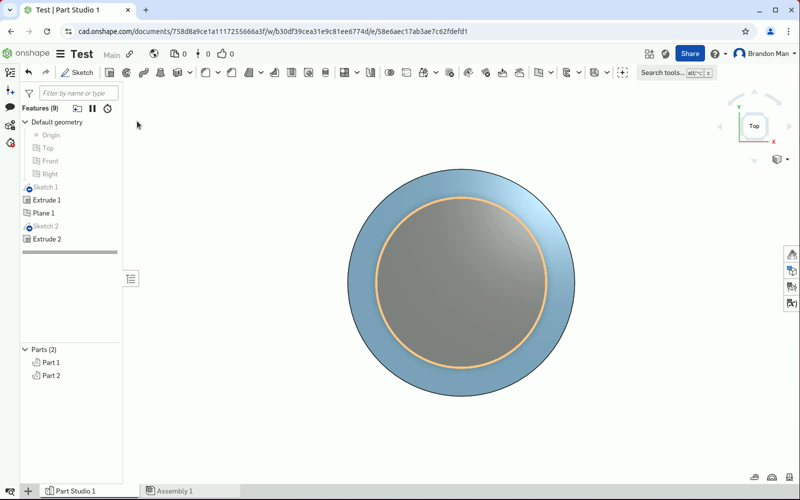
key(shift+h)
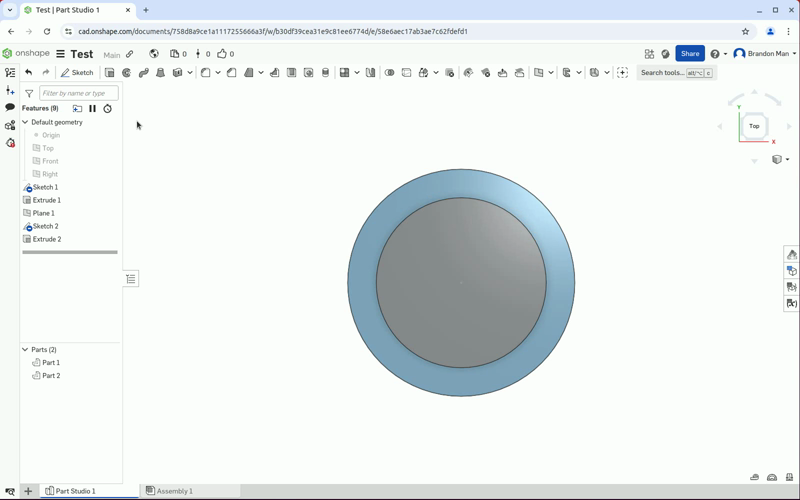
key(shift+7)
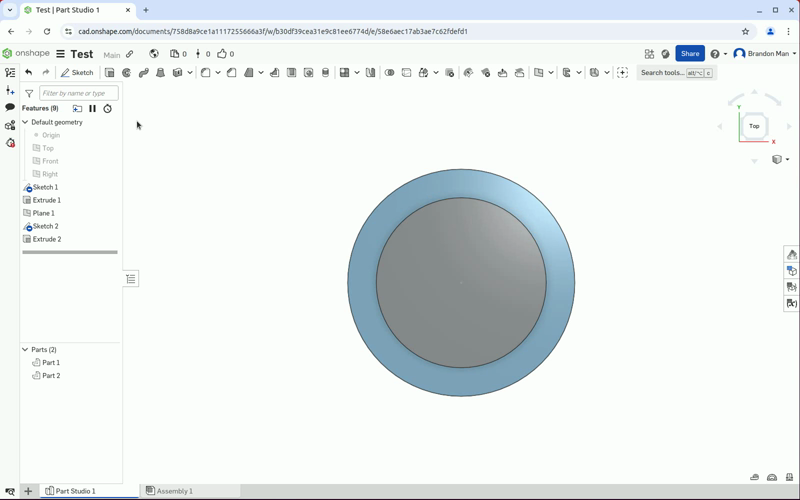
key(up, 3)
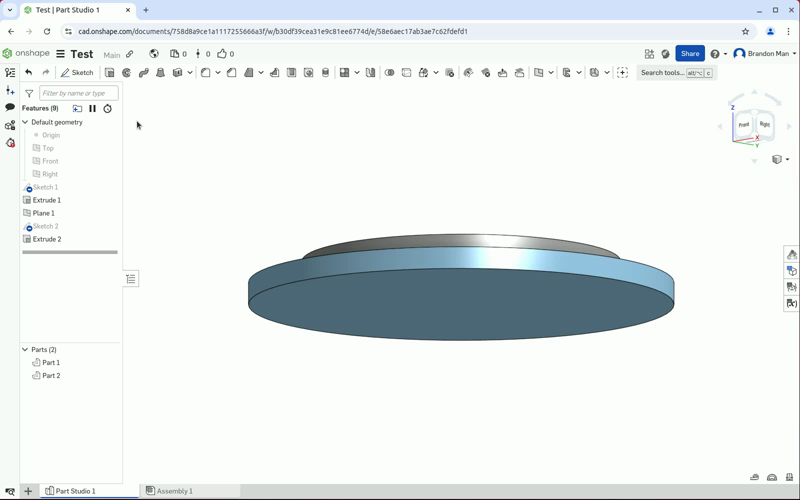
key(left, 3)
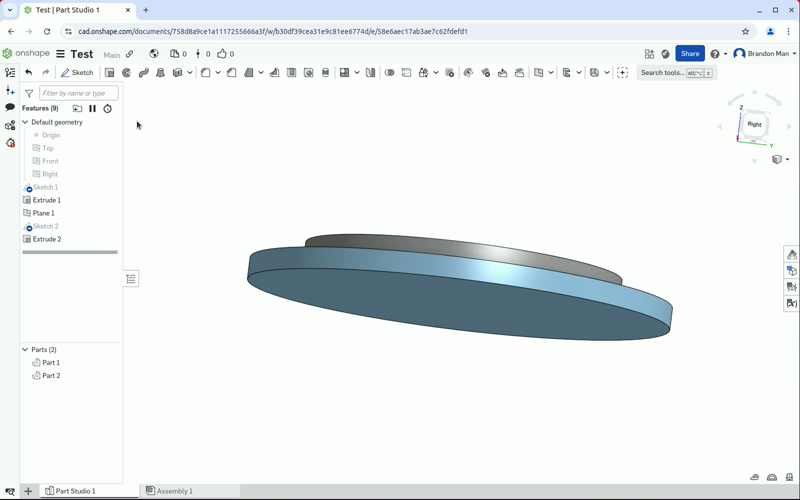
key(right, 3)
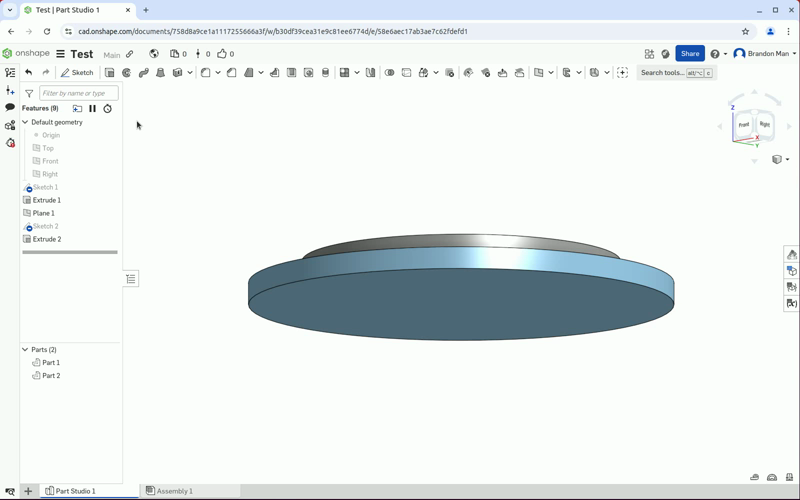
key(down, 3)
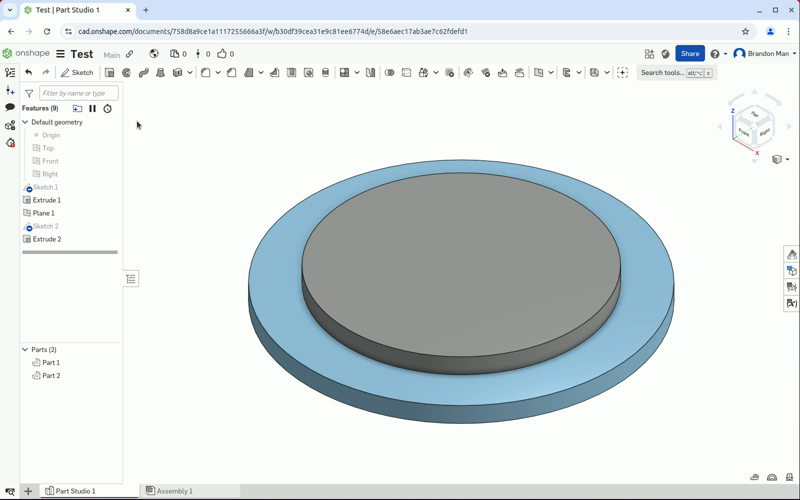
mouse_move(73, 189)
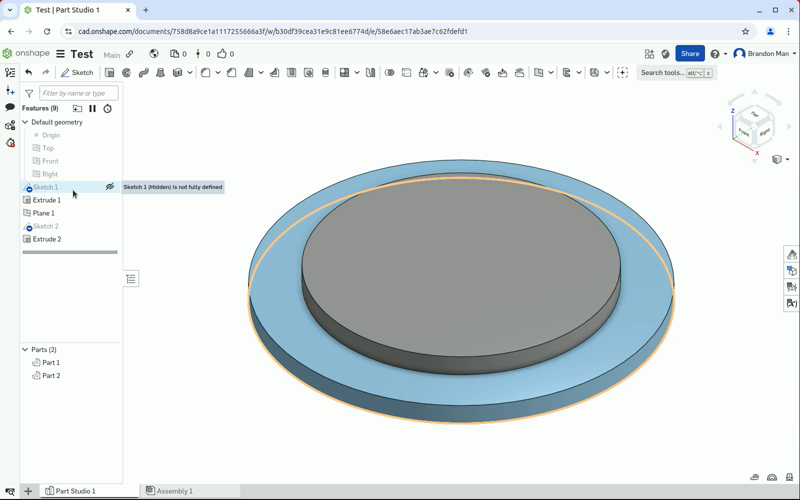
click(73, 189)